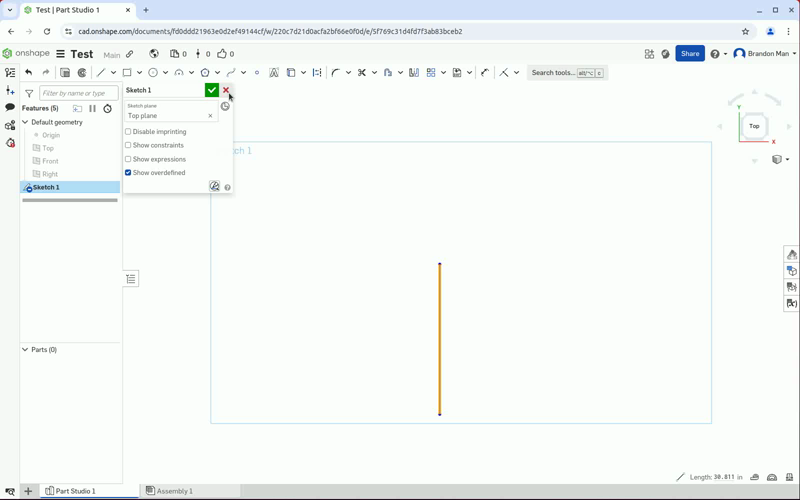
key(shift+h)
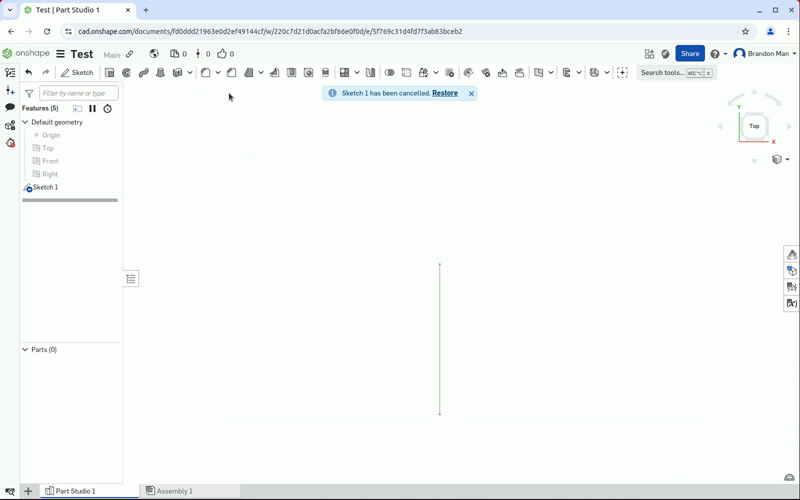
key(shift+s)
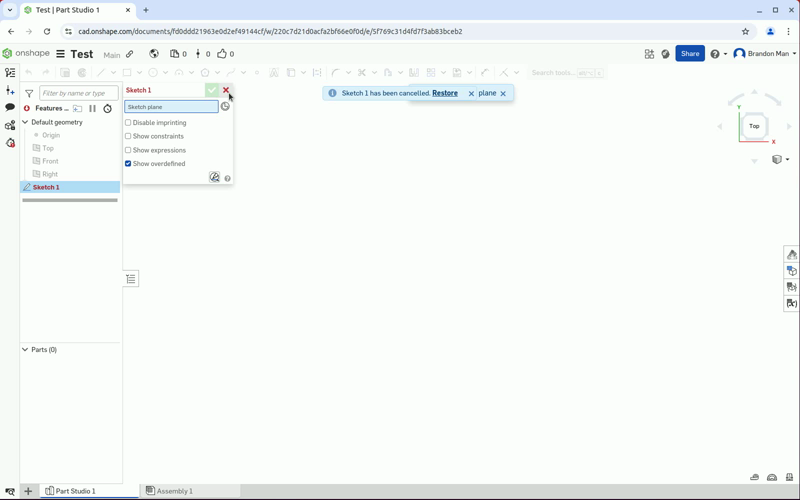
mouse_move(73, 150)
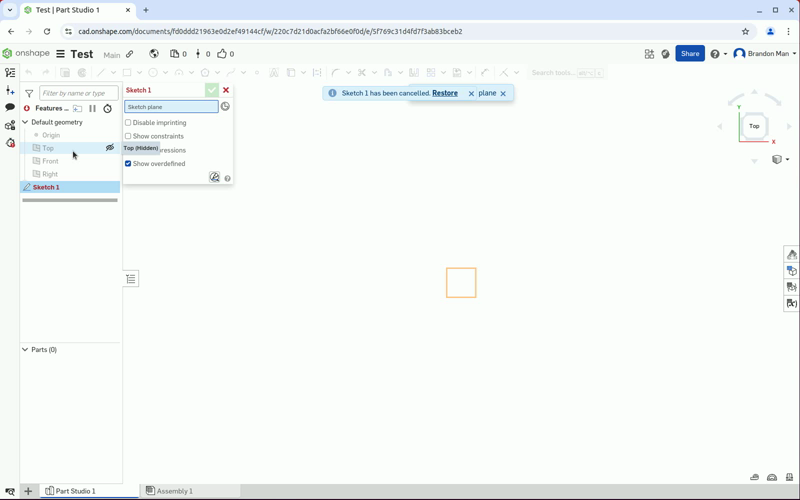
click(73, 150)
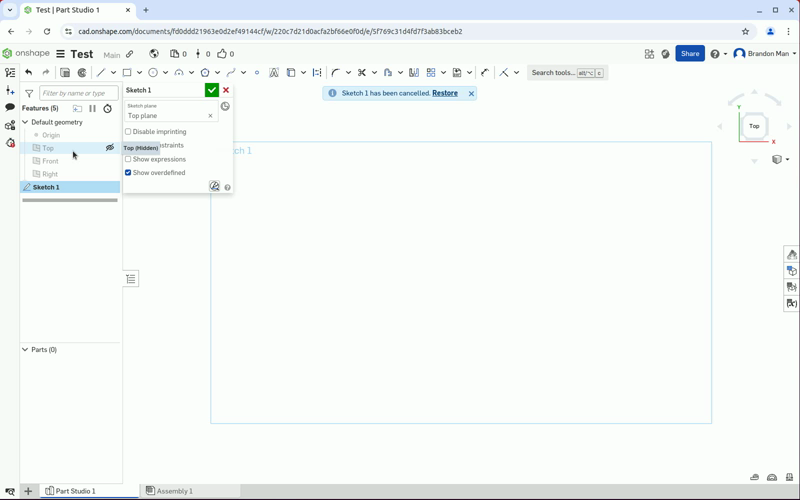
mouse_move(73, 352)
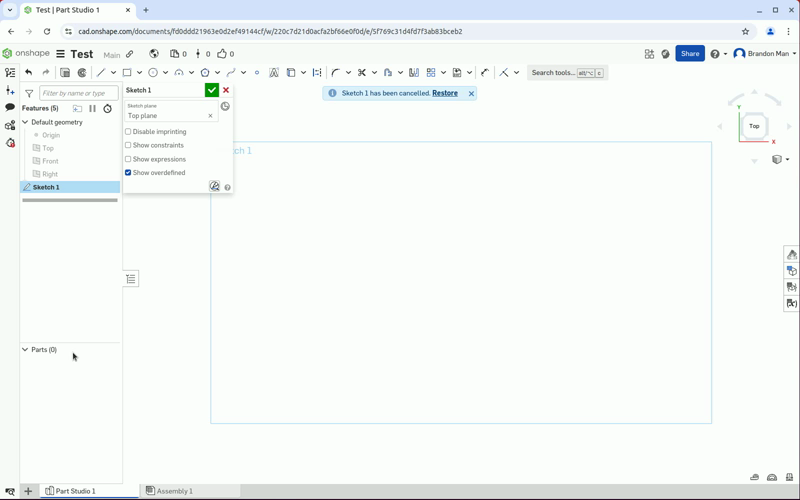
key(y)
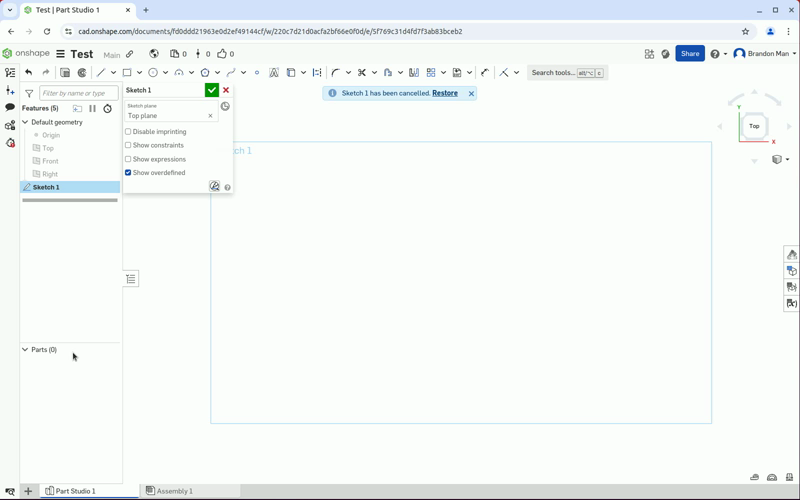
key(c)
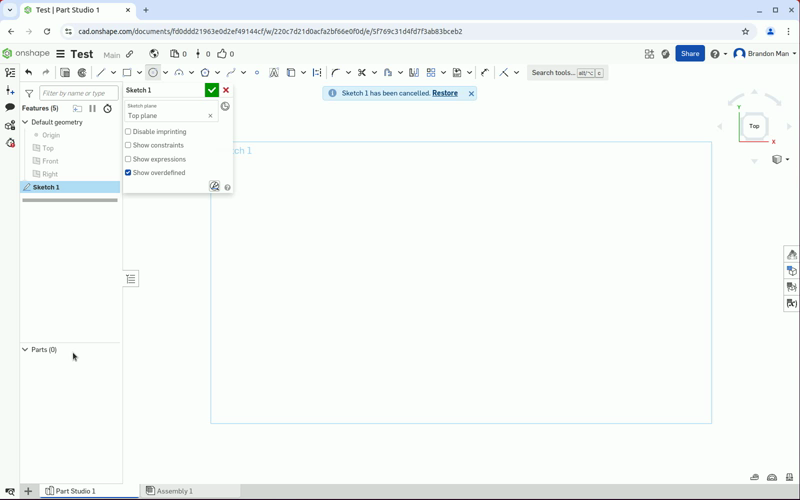
key_down(shift)
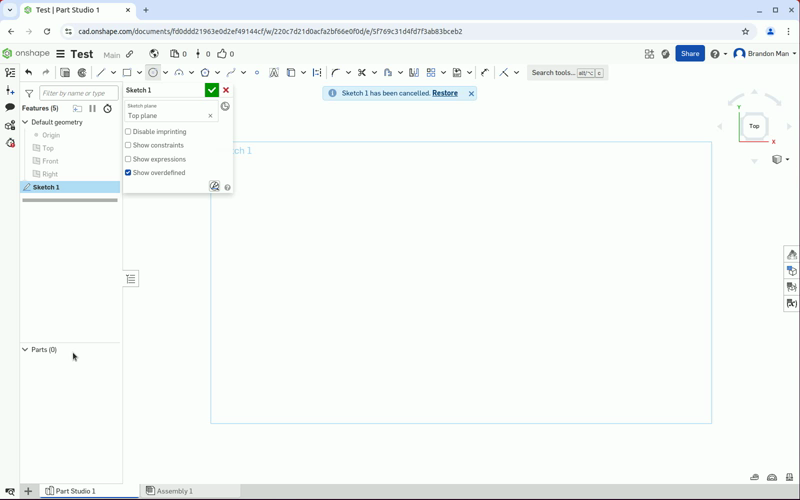
mouse_move(461, 282)
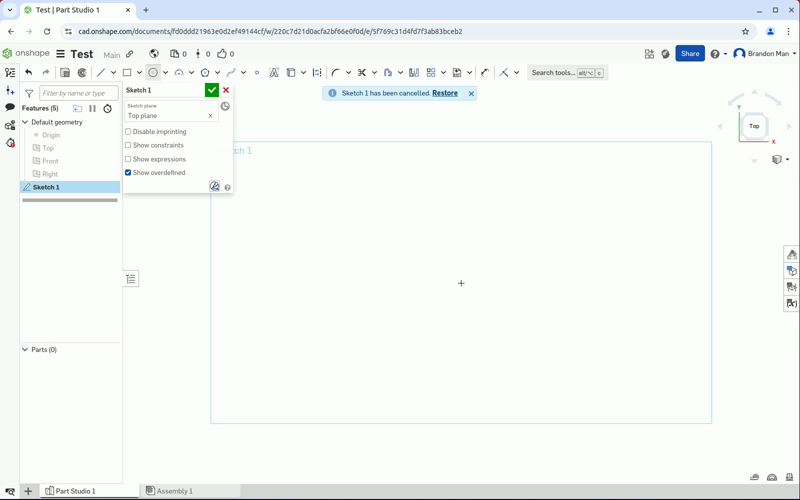
click(461, 282)
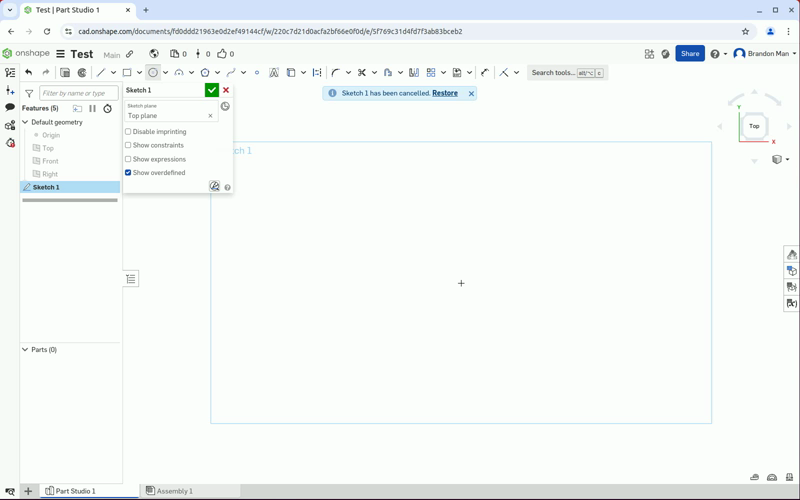
key_up(shift)
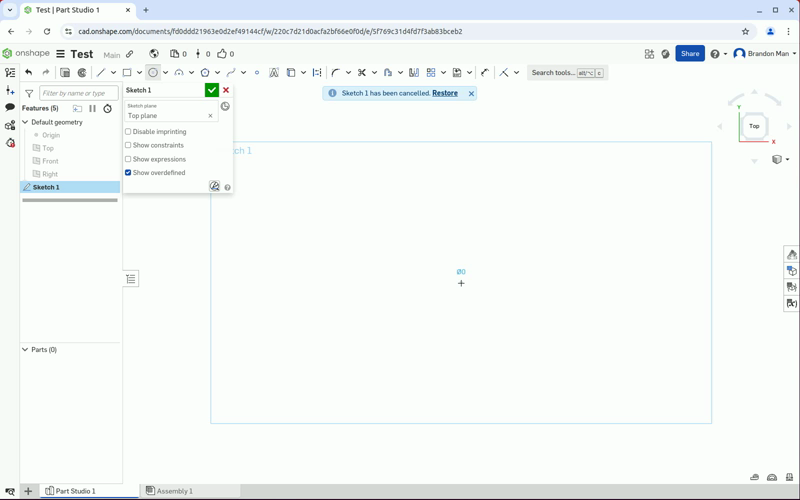
mouse_move(518, 282)
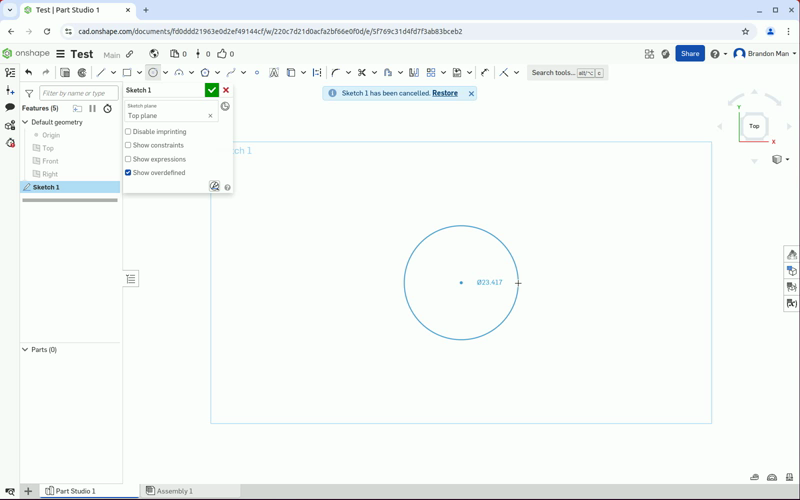
click(518, 282)
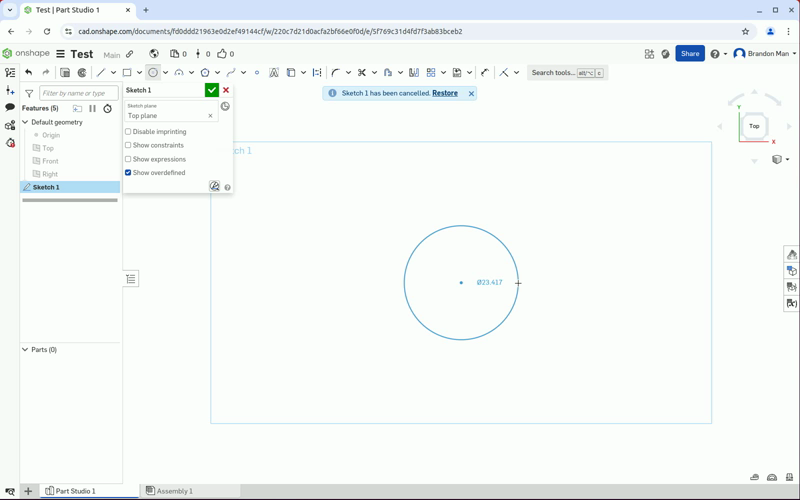
key(esc)
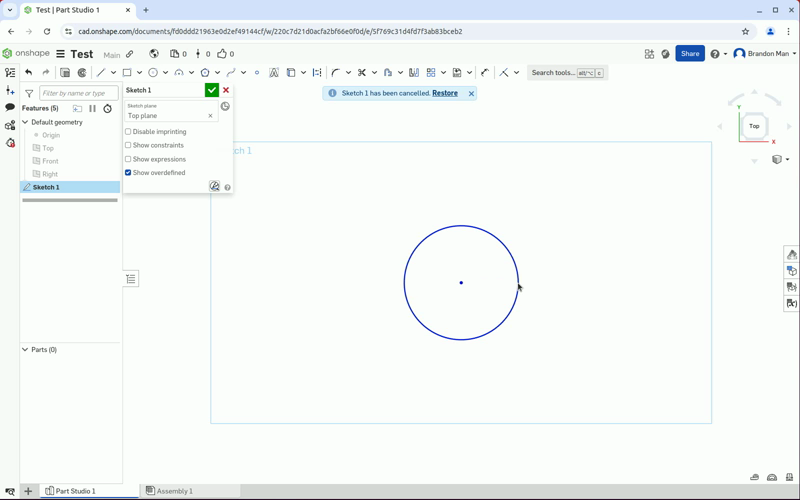
mouse_move(489, 249)
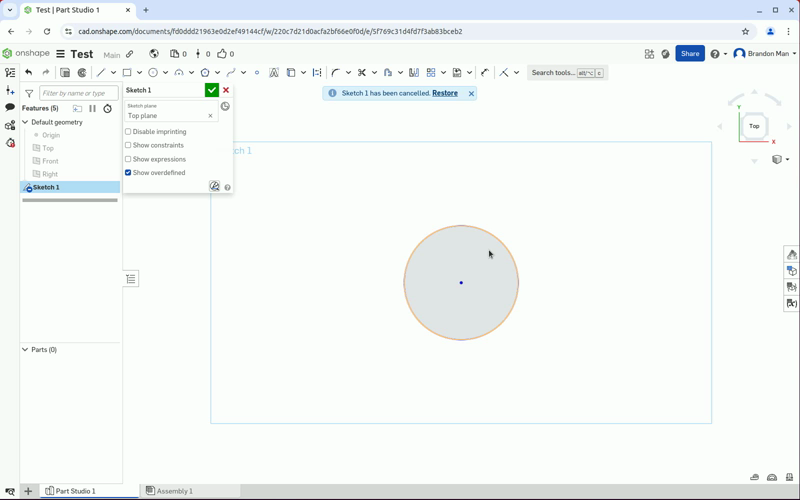
click(489, 249)
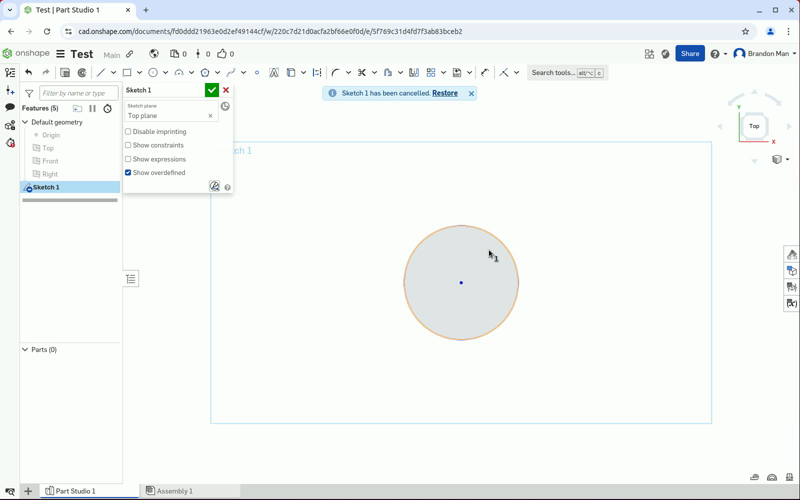
mouse_move(73, 352)
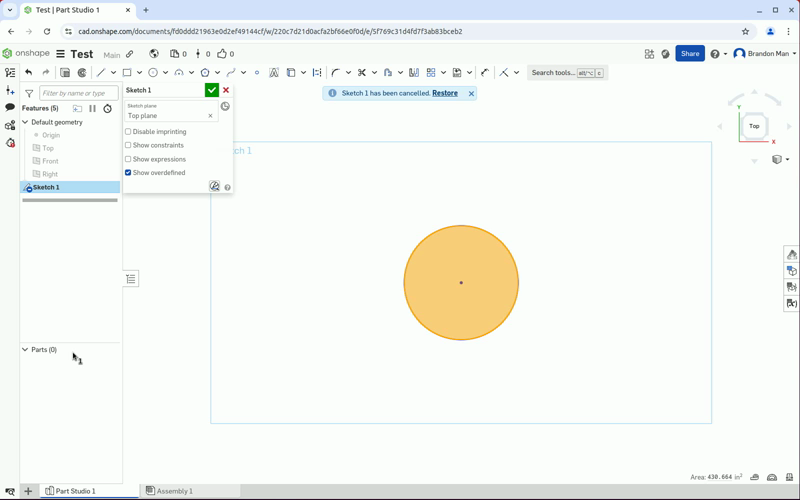
key(shift+y)
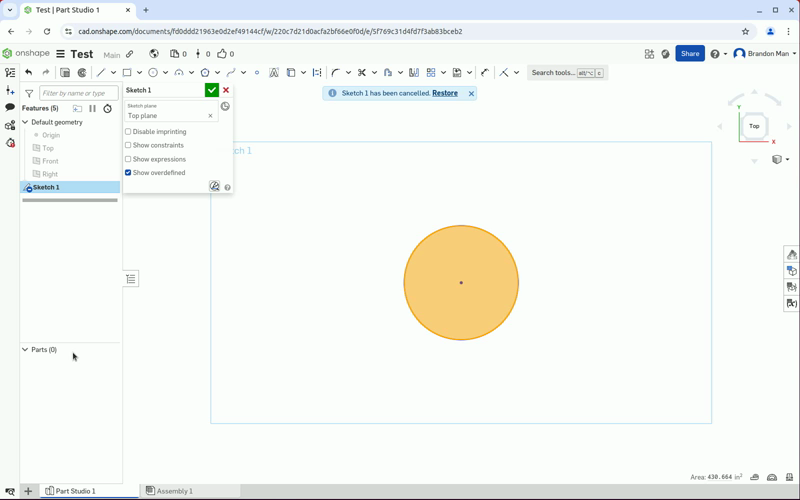
key(shift+e)
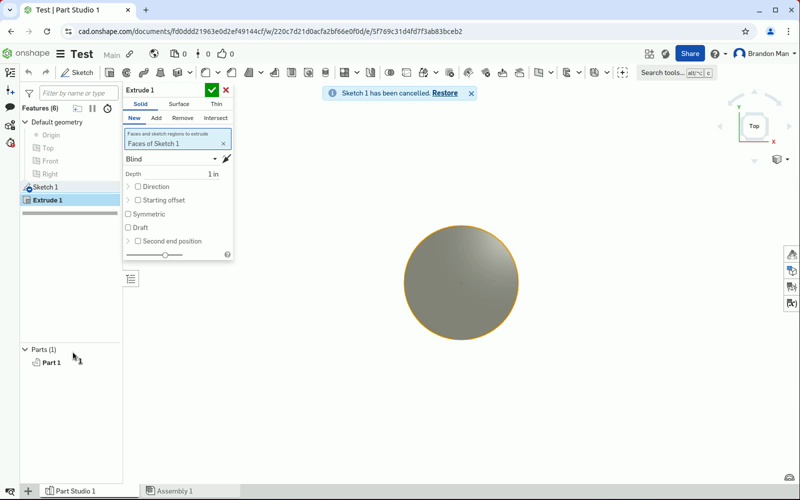
mouse_move(143, 106)
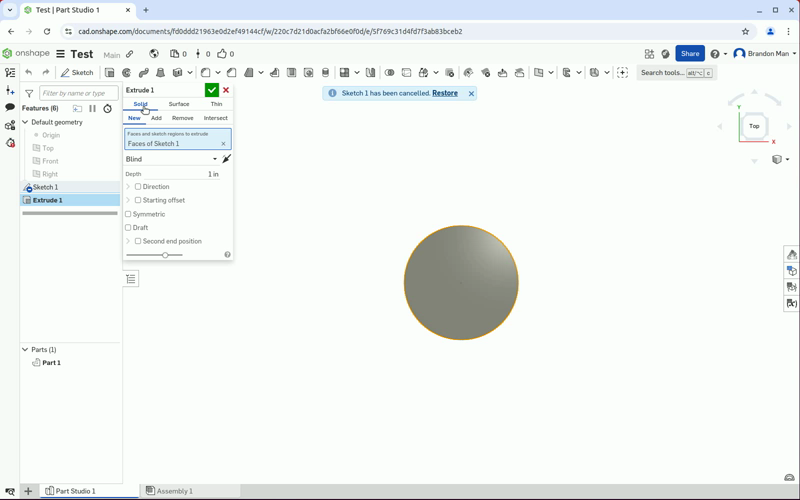
click(143, 106)
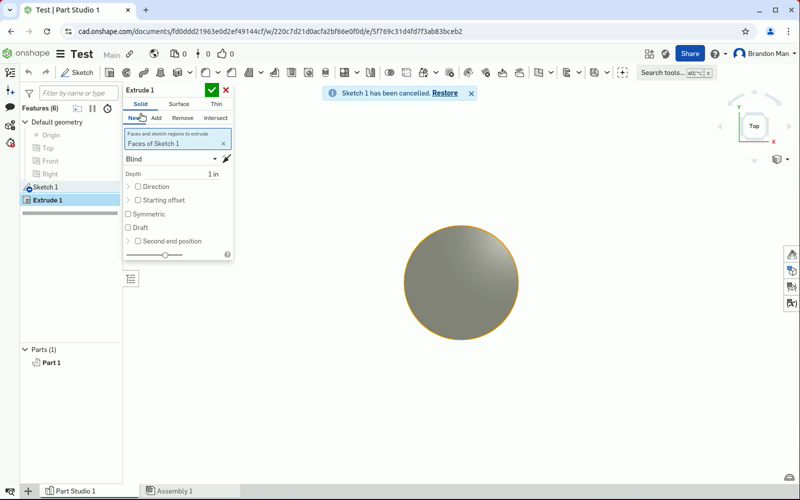
mouse_move(137, 120)
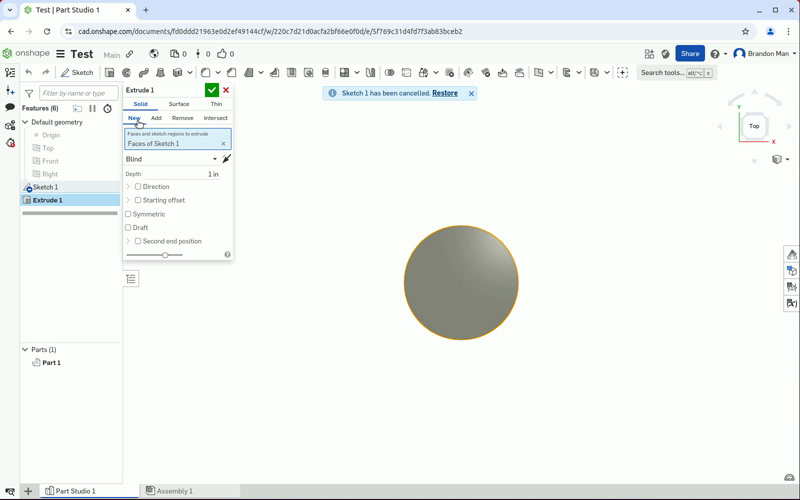
click(137, 120)
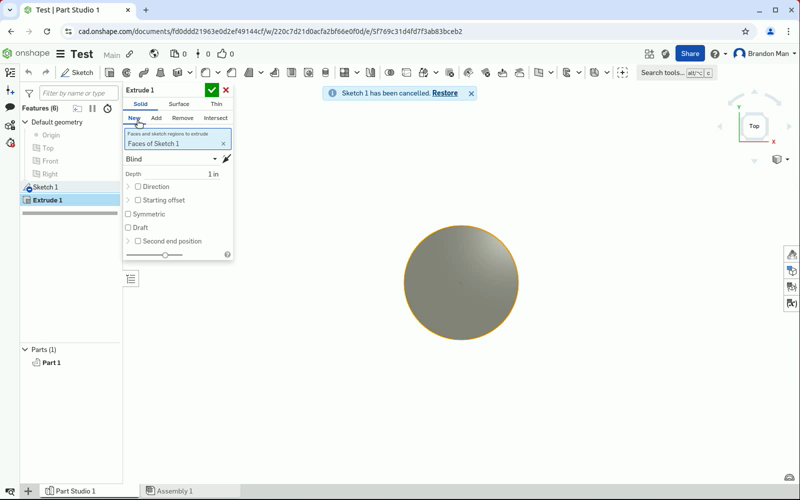
key(tab, 4)
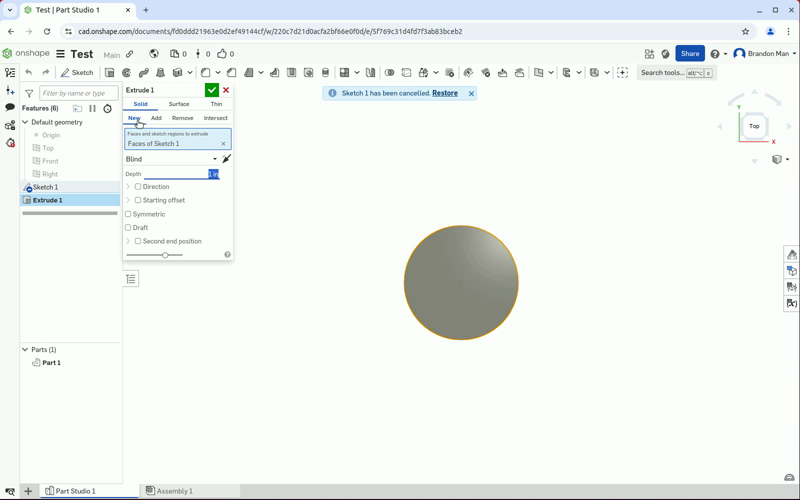
text(7.462)
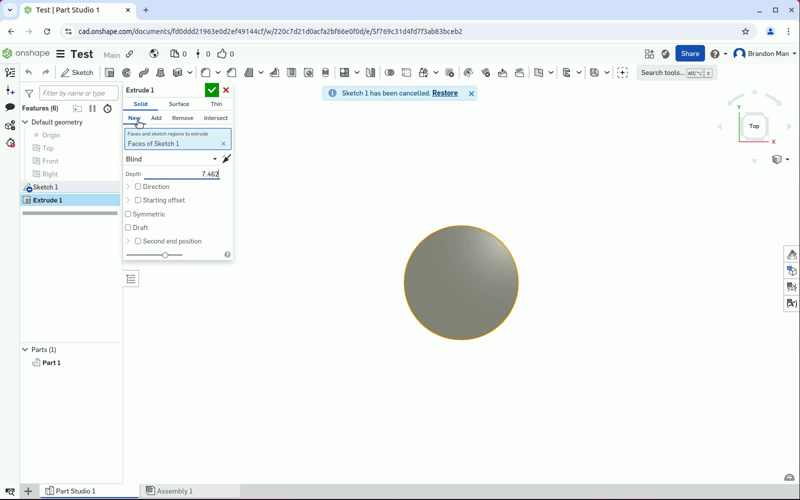
key(enter)
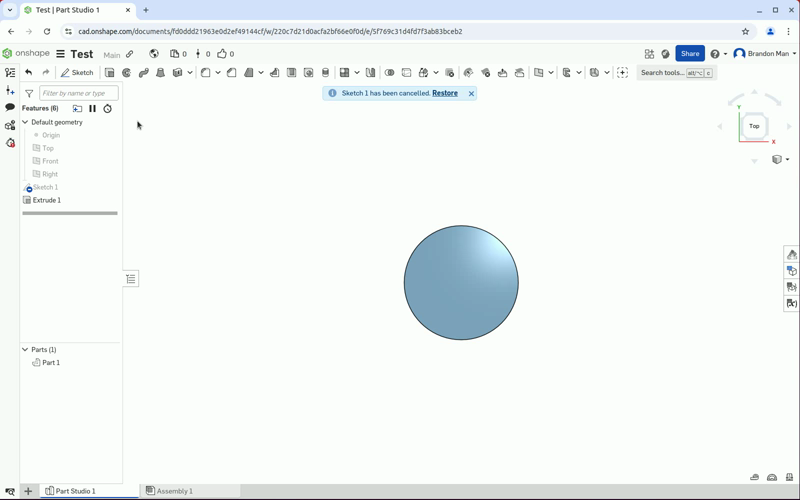
key(shift+h)
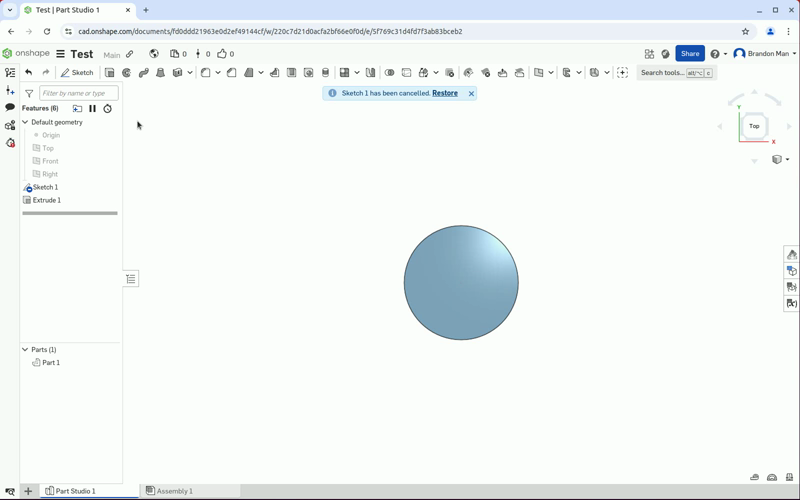
key(shift+h)
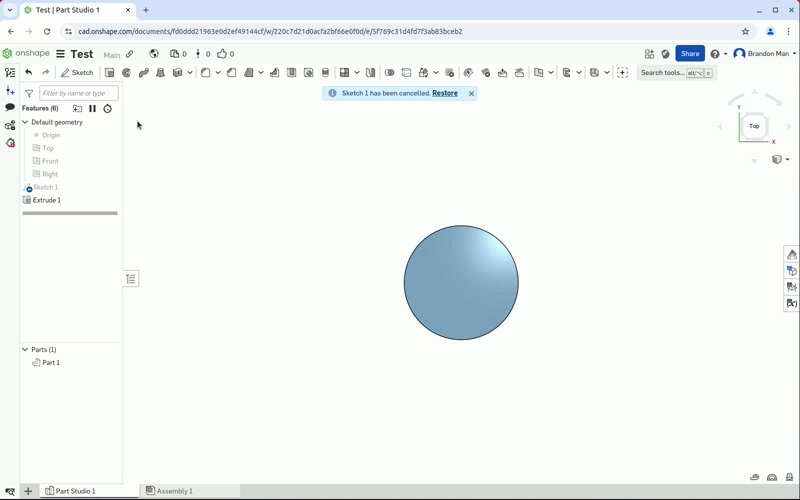
mouse_move(73, 189)
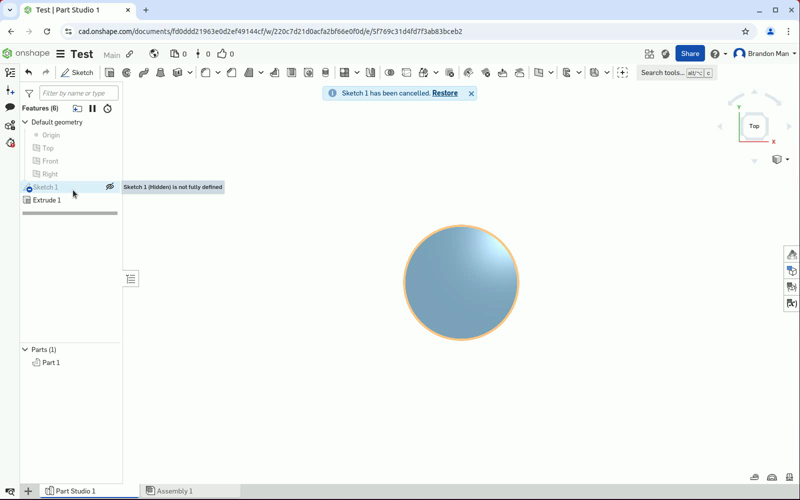
click(73, 189)
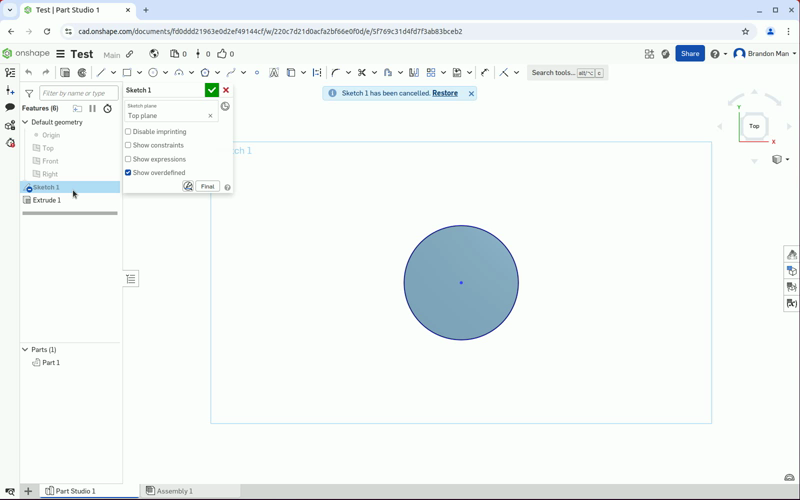
mouse_move(229, 92)
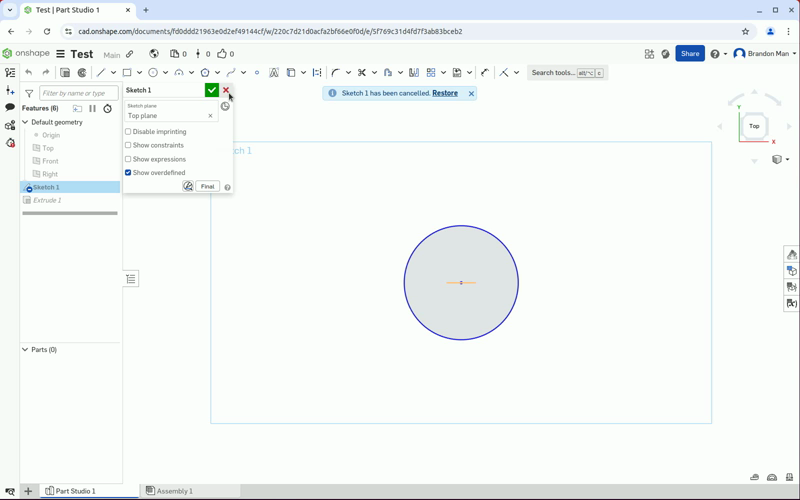
click(229, 92)
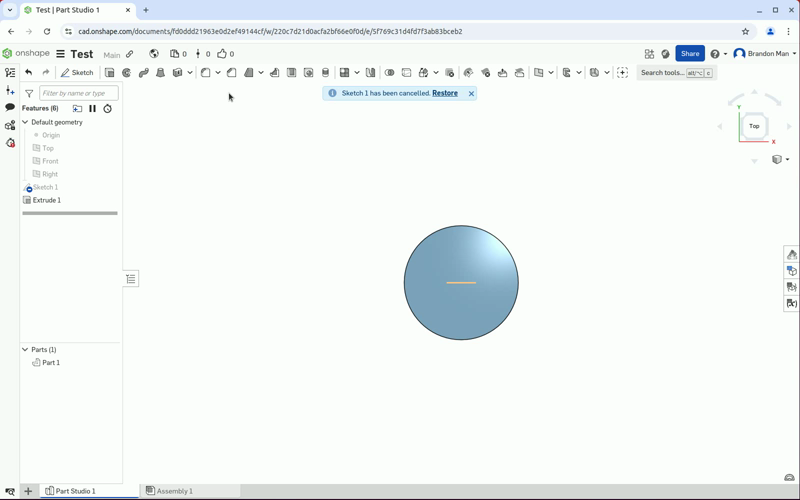
mouse_move(541, 75)
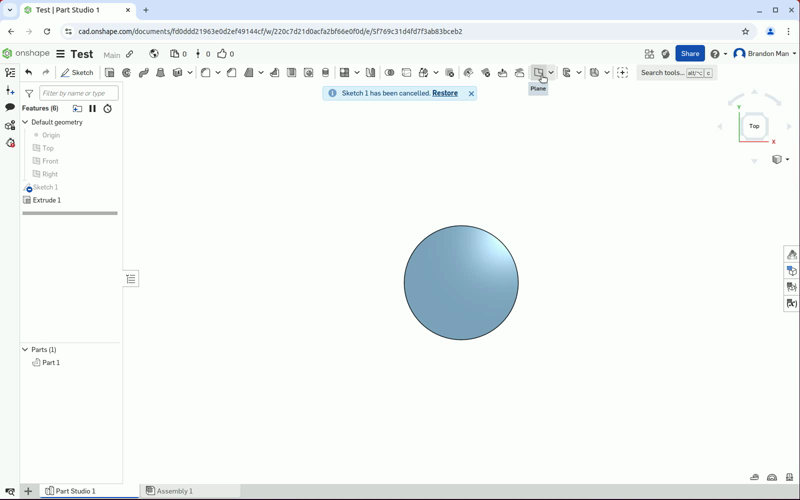
click(541, 75)
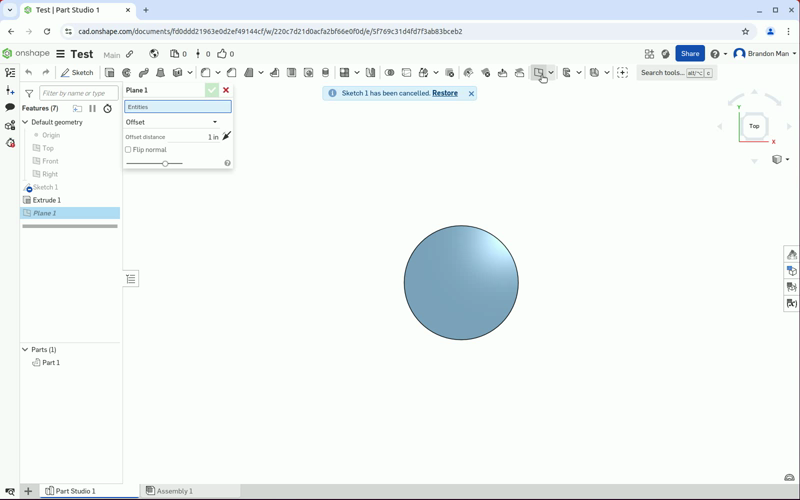
mouse_move(73, 150)
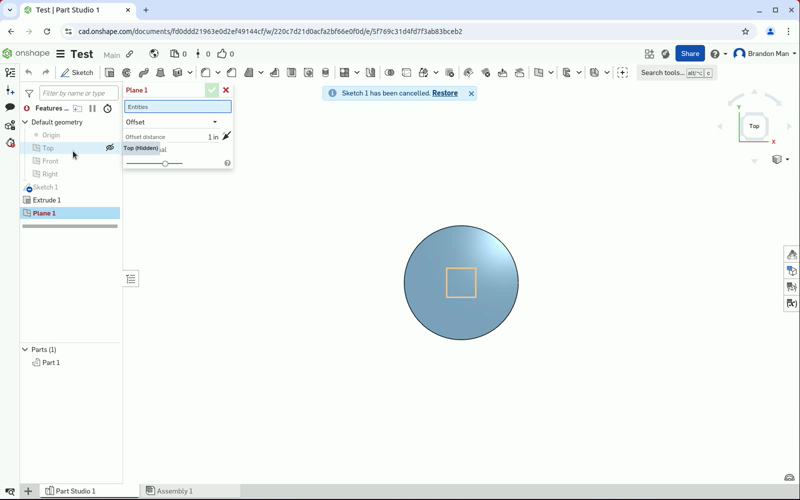
click(73, 150)
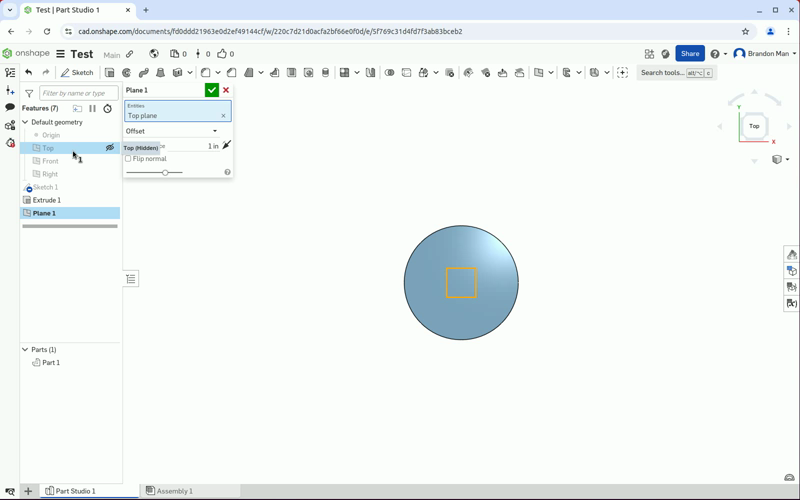
key(tab, 2)
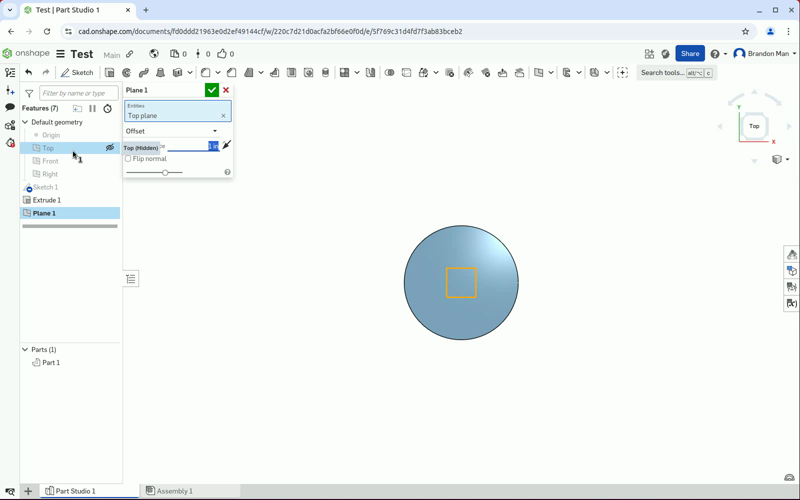
text(7.456)
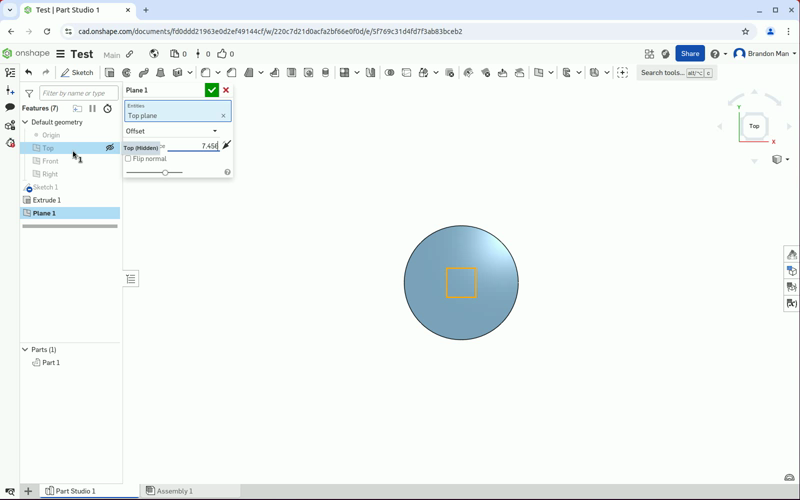
key(enter, 2)
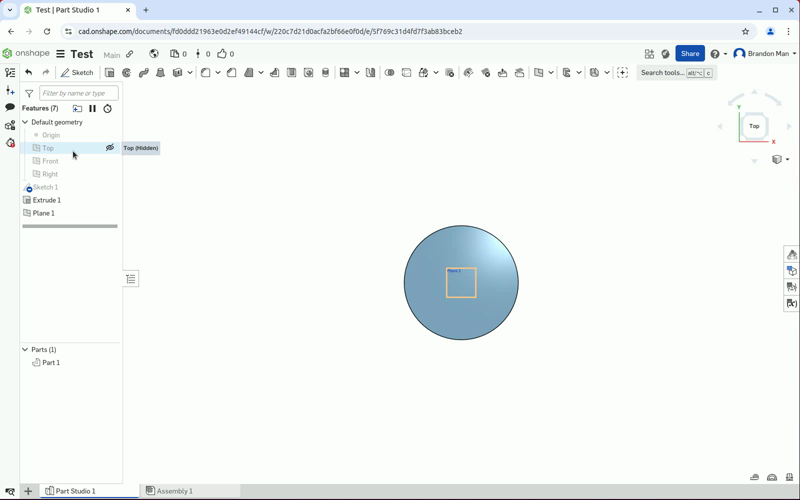
key(shift+s)
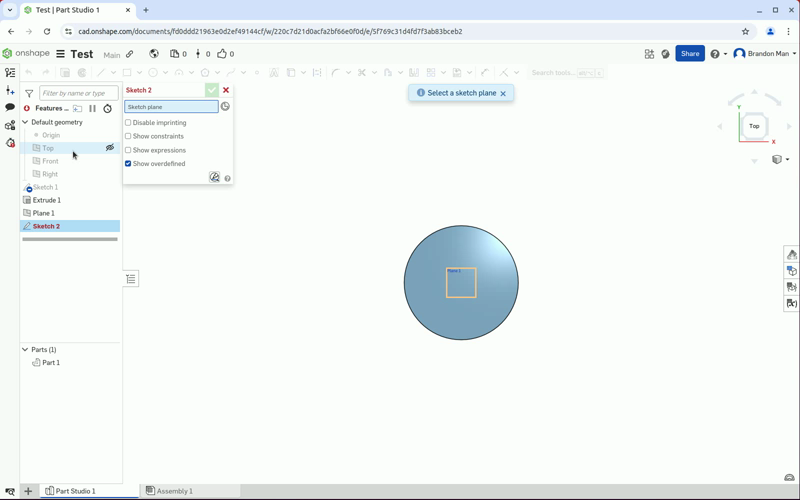
mouse_move(73, 215)
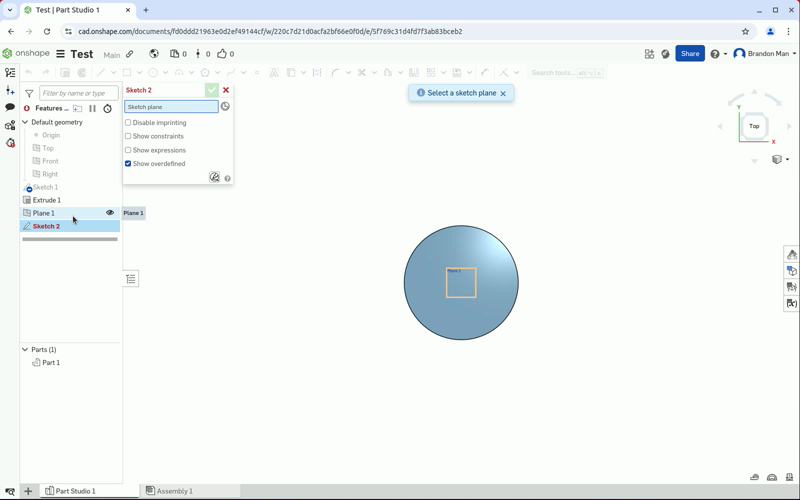
click(73, 215)
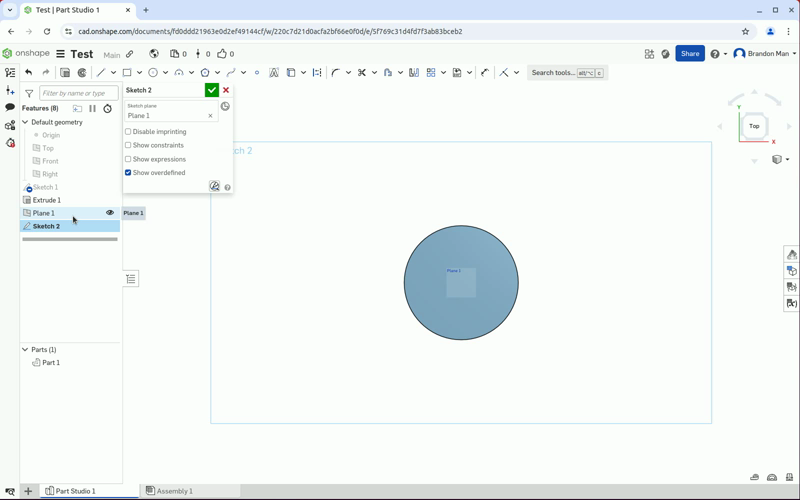
mouse_move(73, 352)
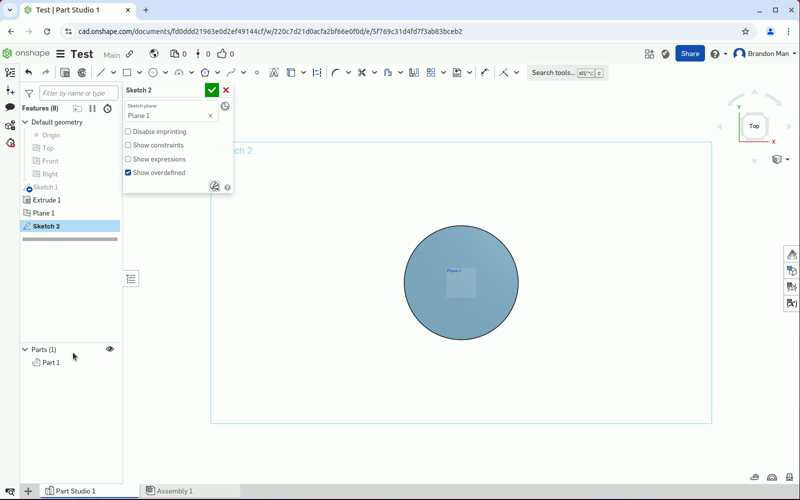
key(y)
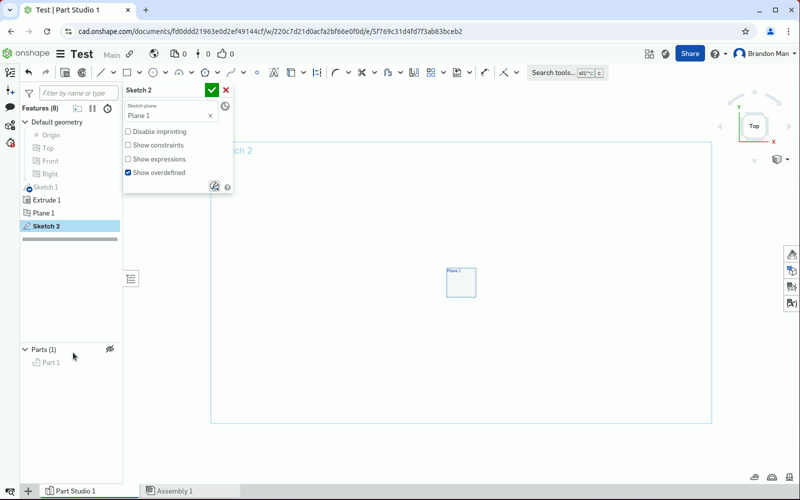
key(c)
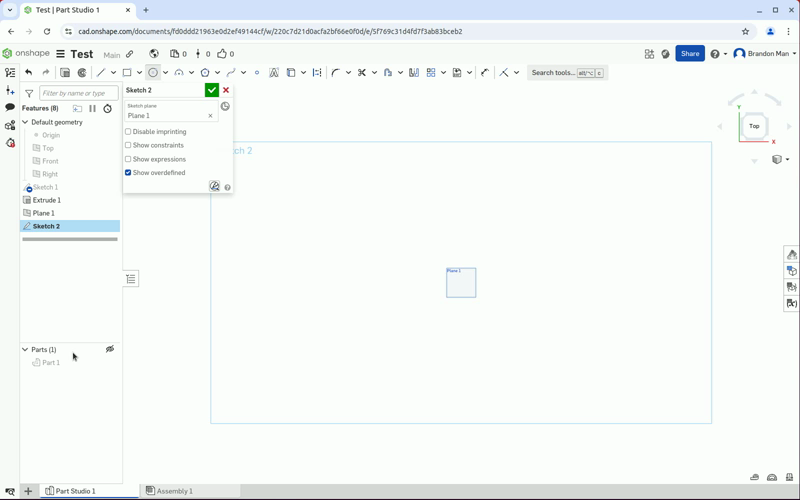
key_down(shift)
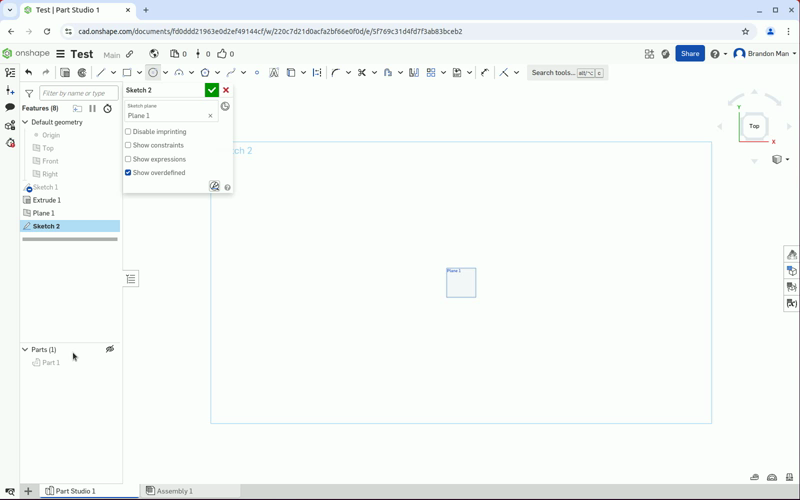
mouse_move(461, 282)
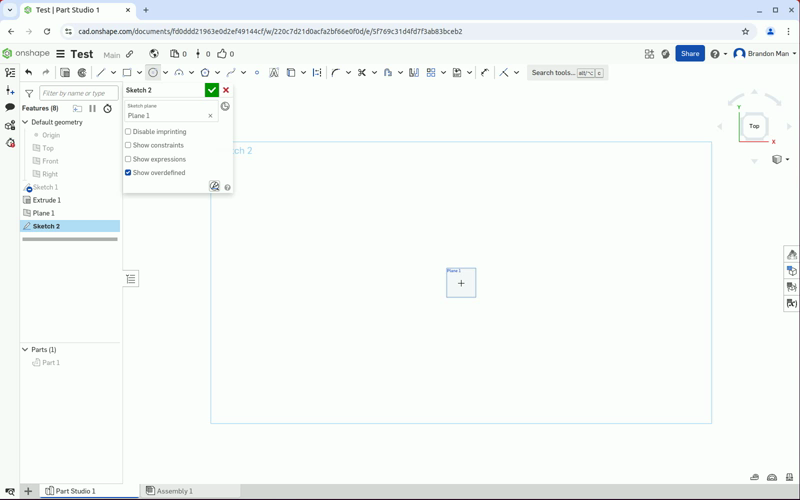
click(461, 282)
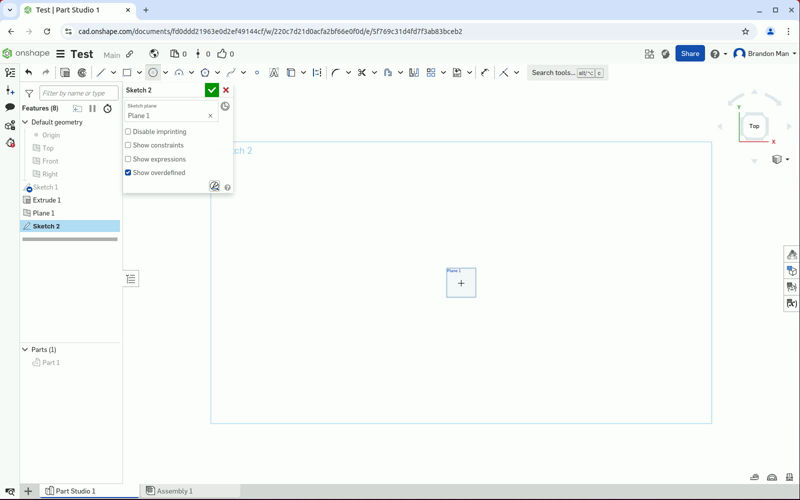
key_up(shift)
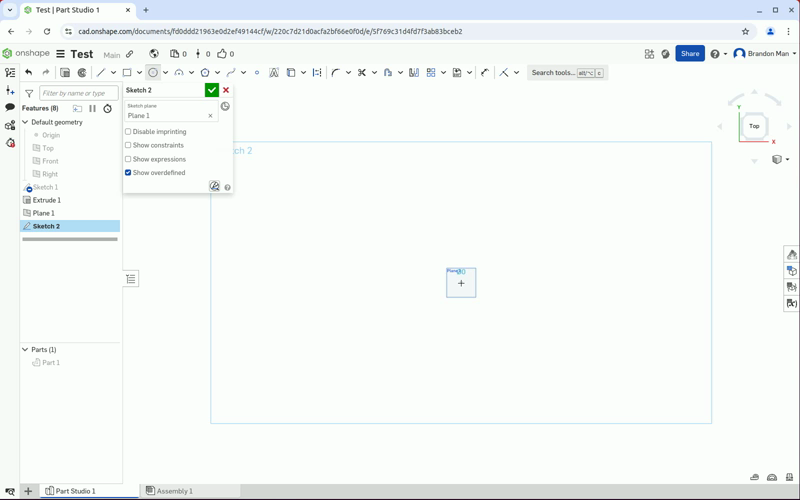
mouse_move(518, 282)
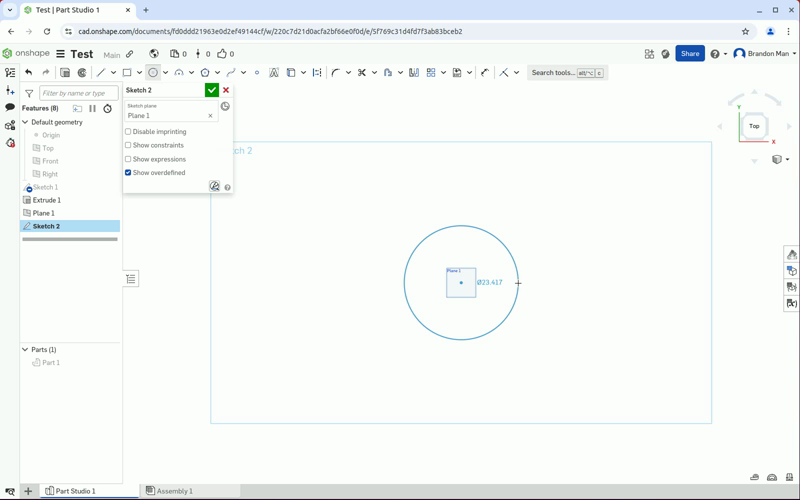
click(518, 282)
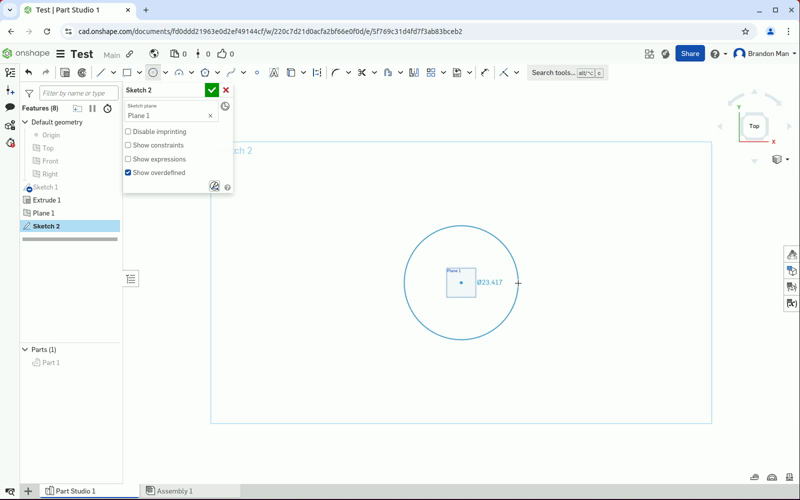
key(esc)
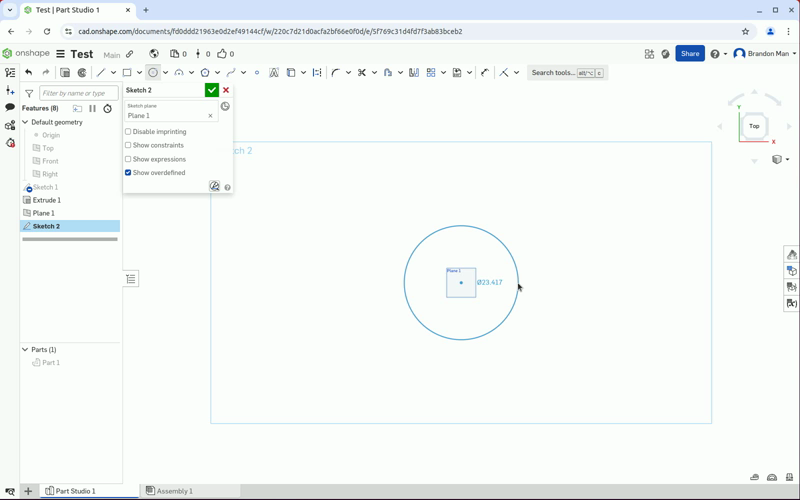
key(c)
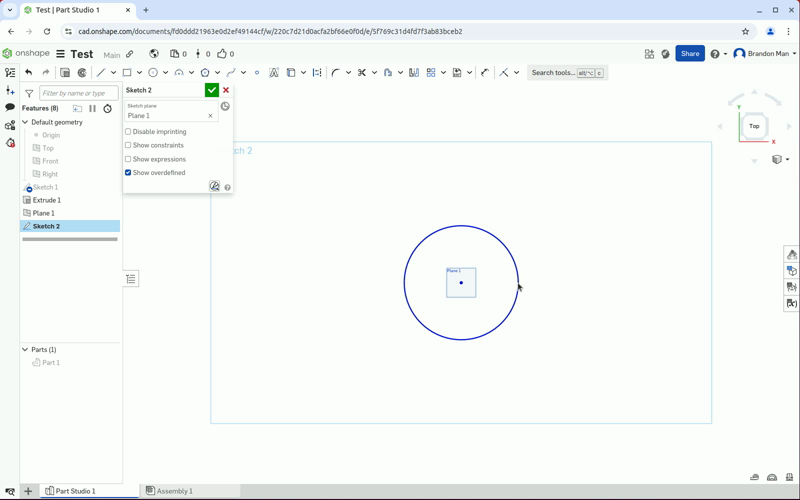
key_down(shift)
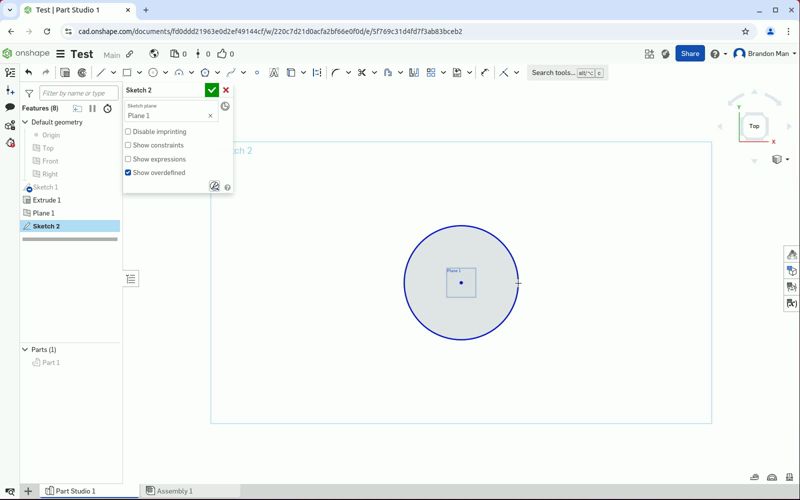
mouse_move(461, 282)
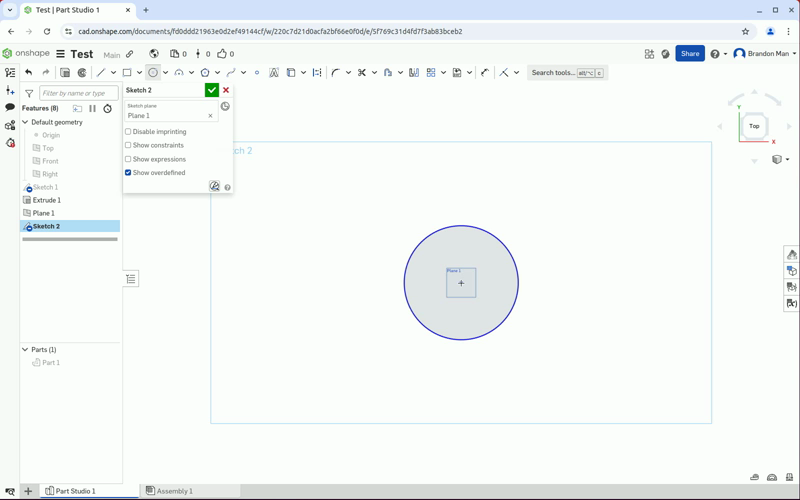
click(461, 282)
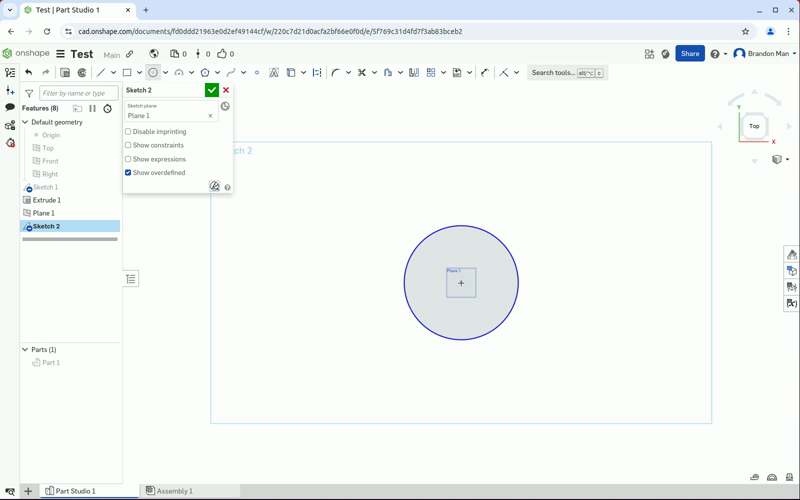
key_up(shift)
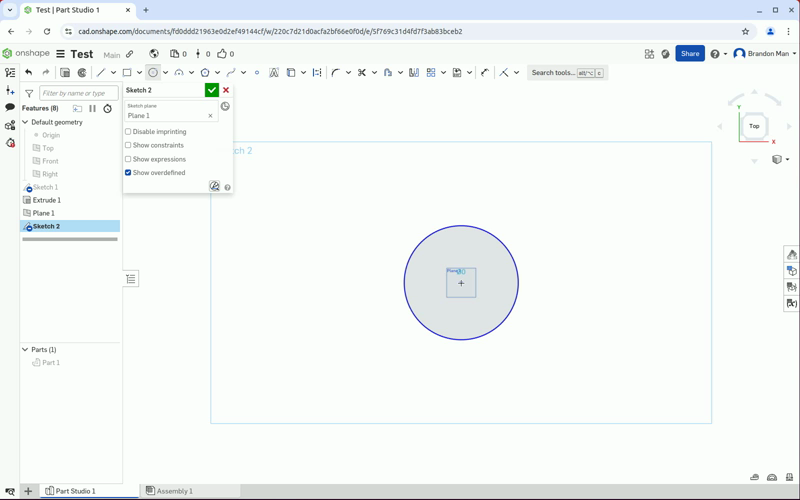
mouse_move(508, 282)
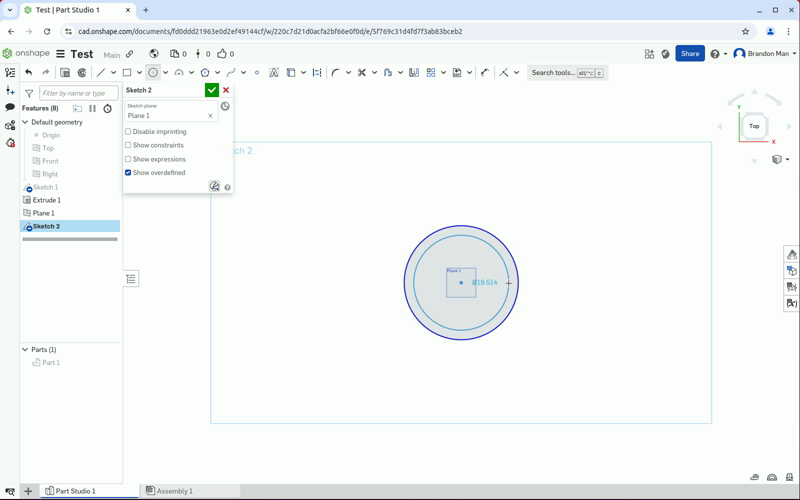
click(508, 282)
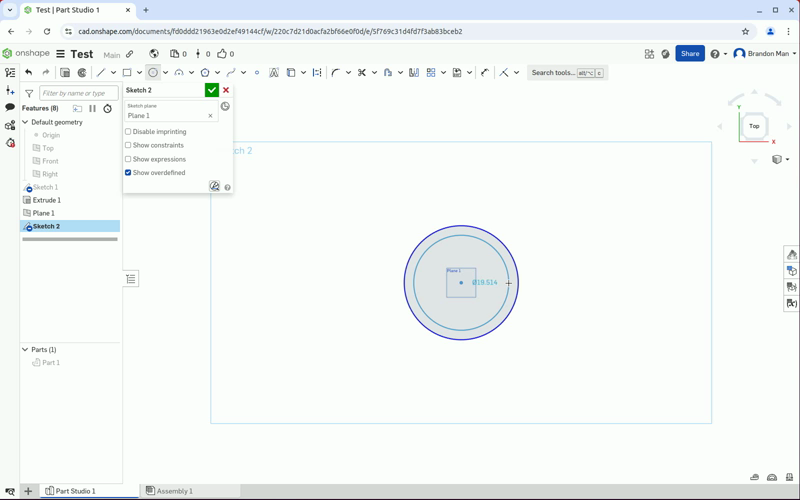
key(esc)
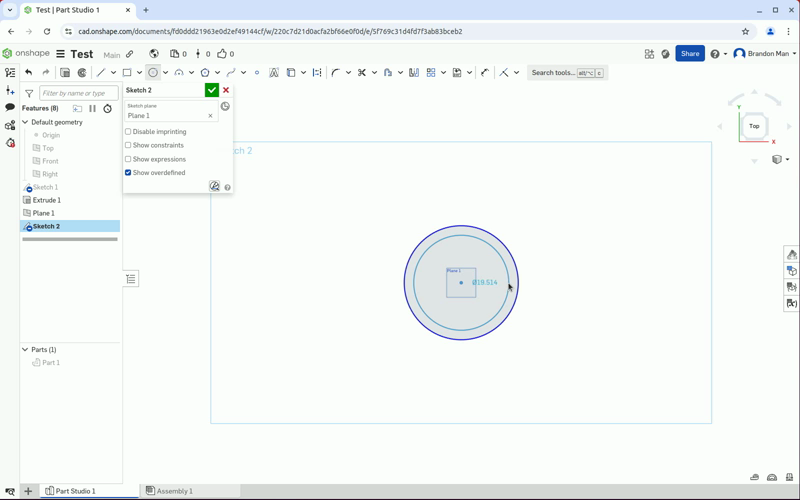
mouse_move(412, 273)
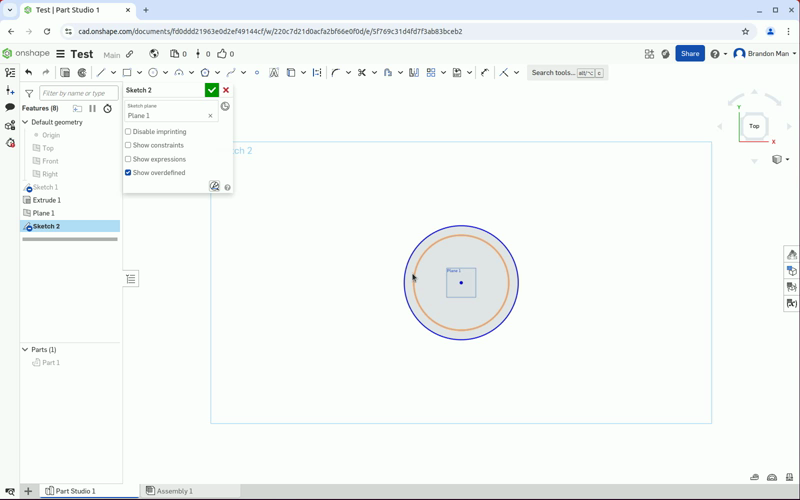
click(412, 273)
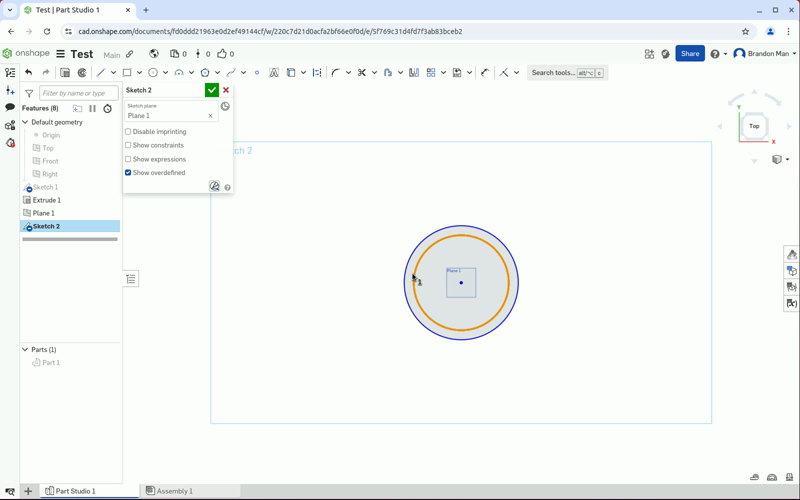
mouse_move(73, 352)
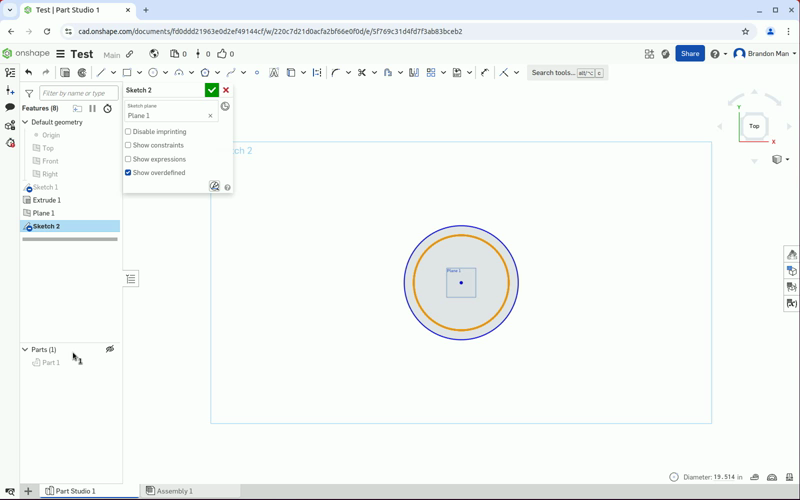
key(shift+y)
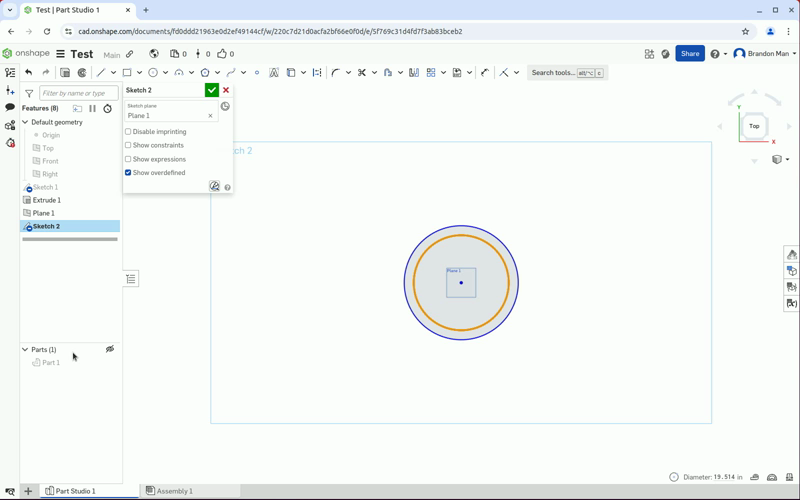
key(shift+e)
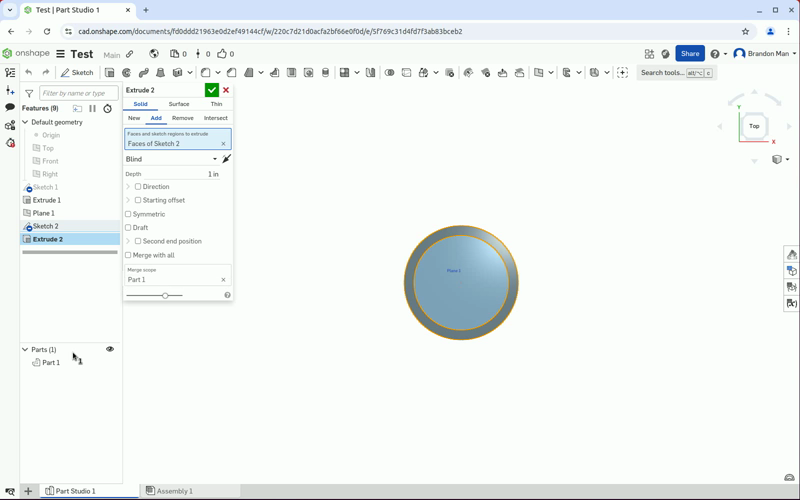
mouse_move(143, 106)
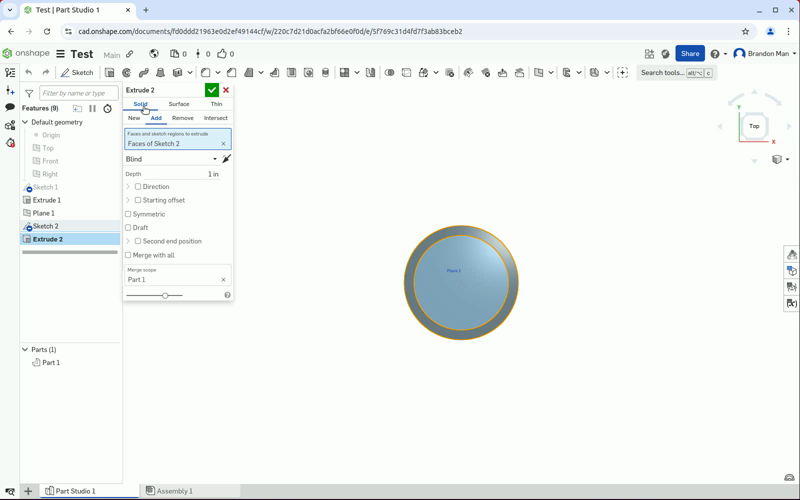
click(143, 106)
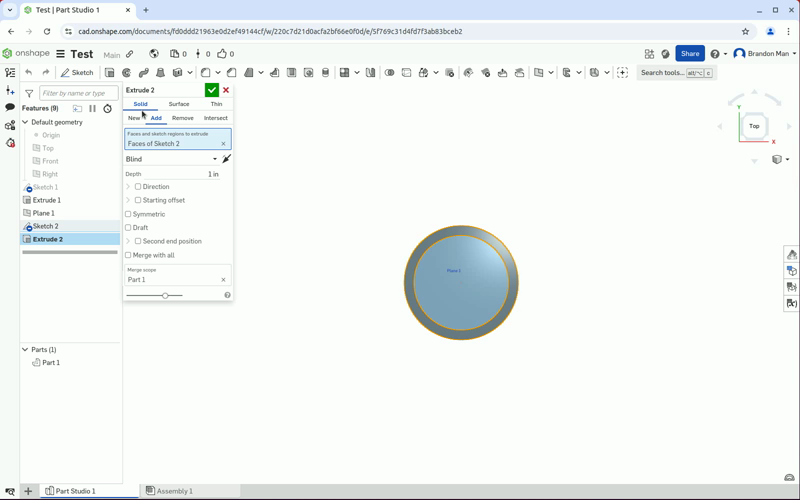
mouse_move(137, 120)
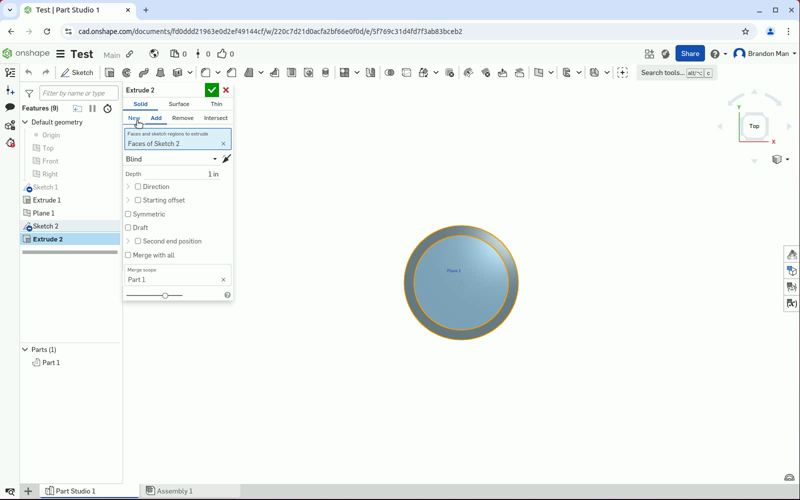
click(137, 120)
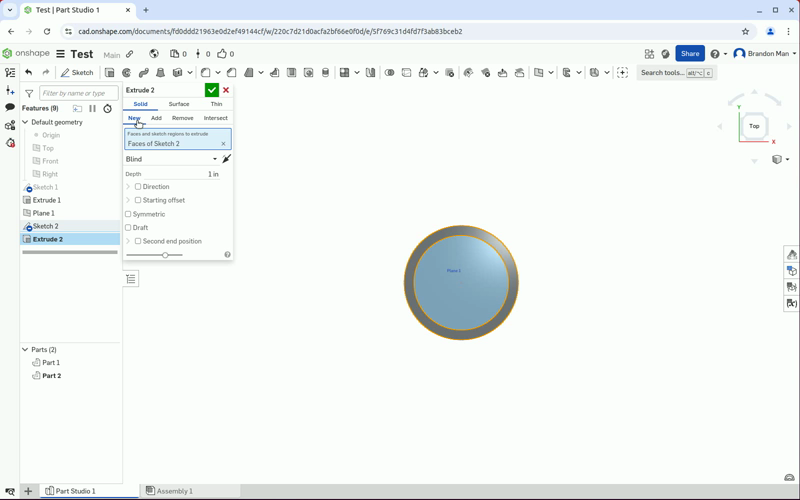
key(tab, 4)
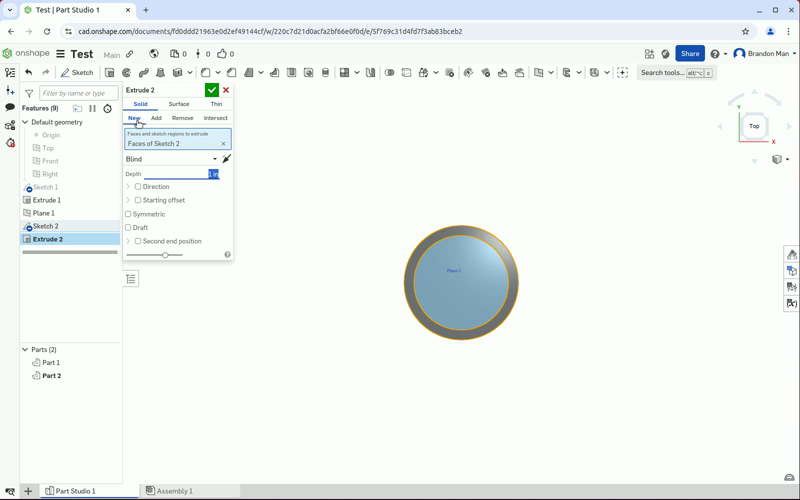
text(15.646)
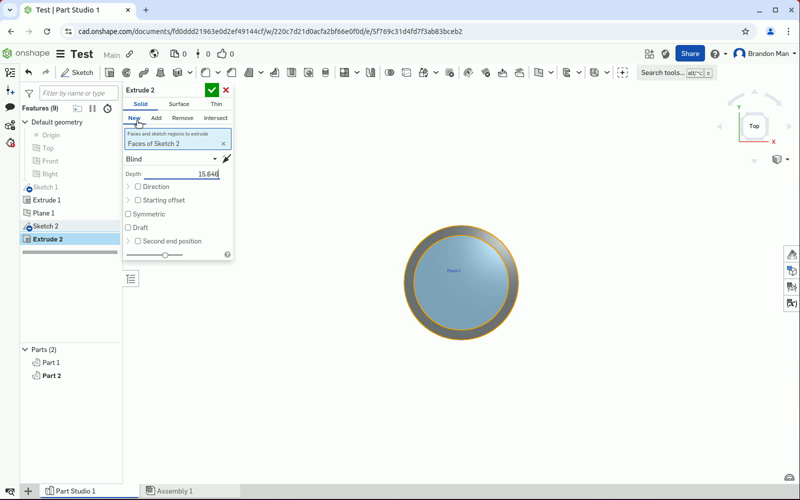
key(enter)
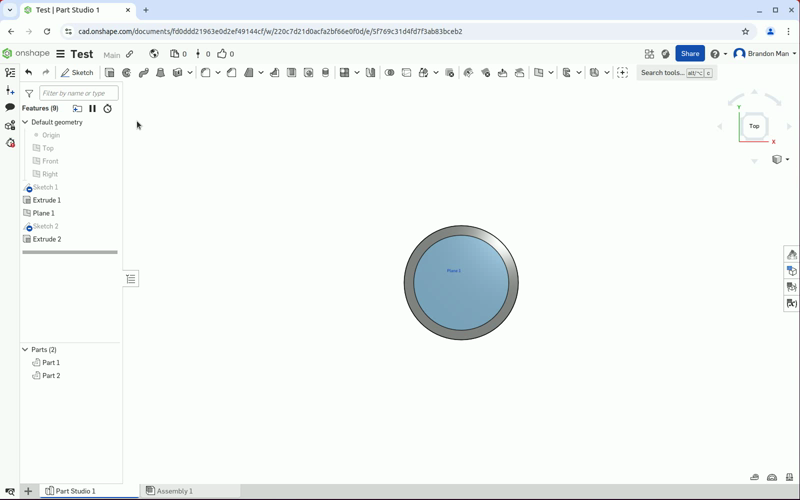
key(shift+h)
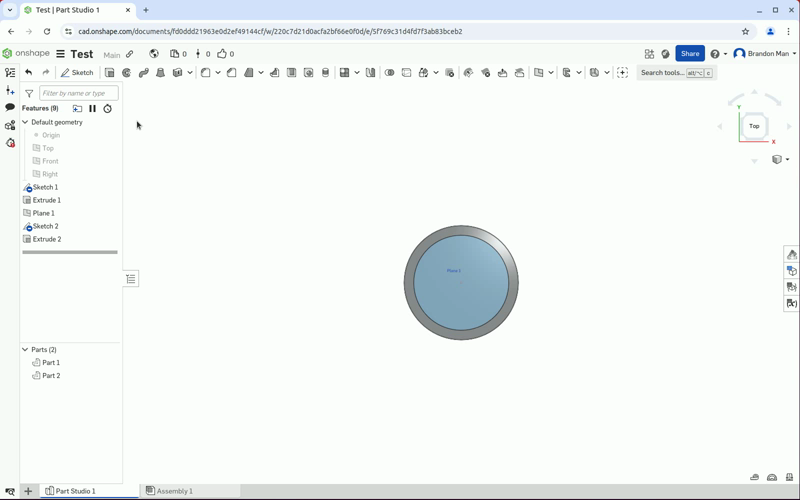
key(shift+h)
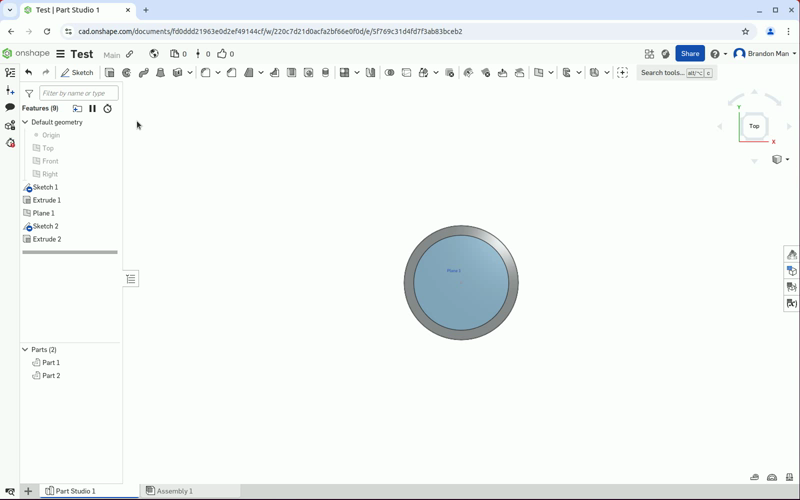
key(shift+7)
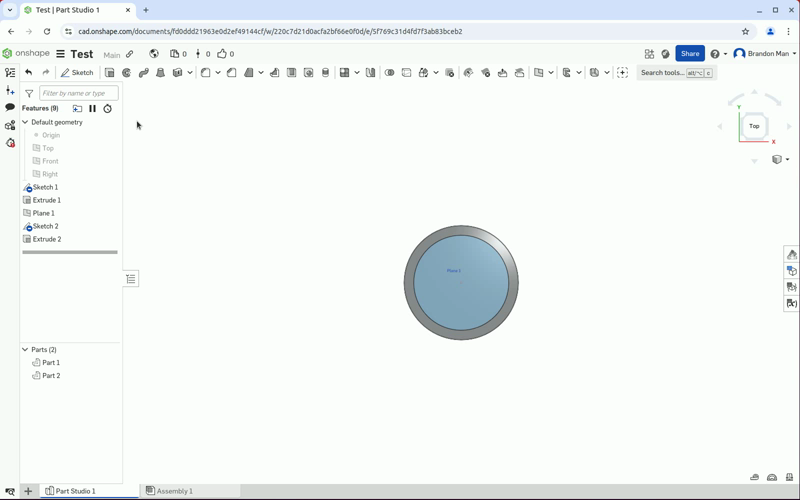
key(up, 3)
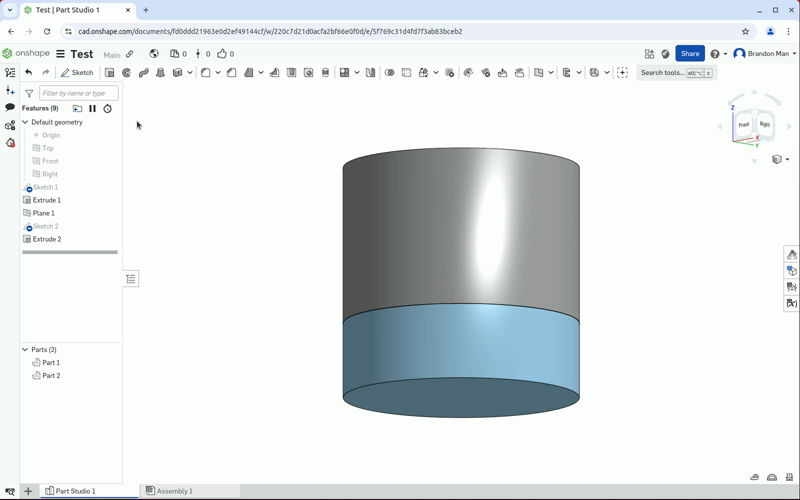
key(left, 3)
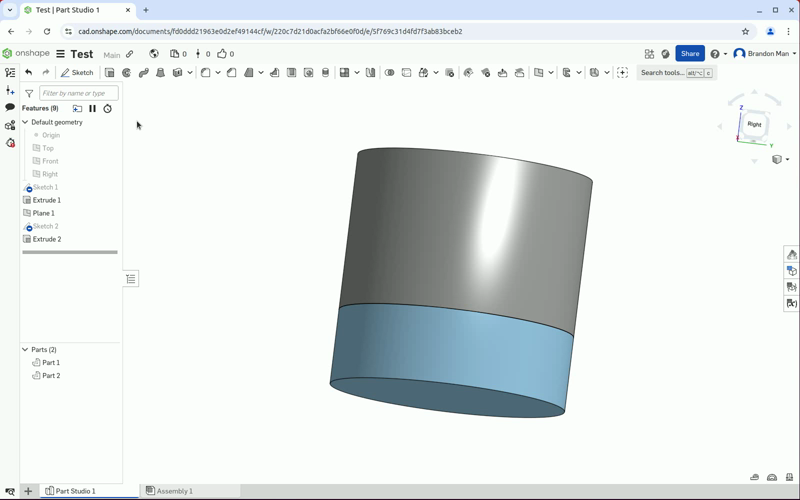
key(right, 3)
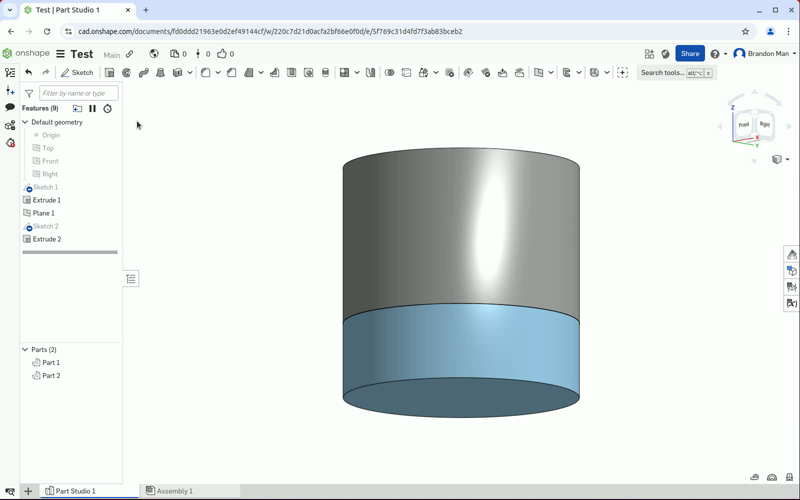
key(down, 3)
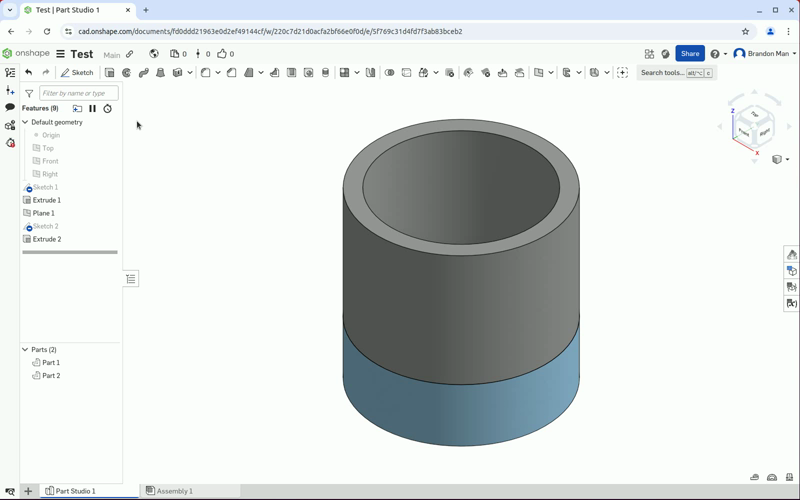
mouse_move(73, 189)
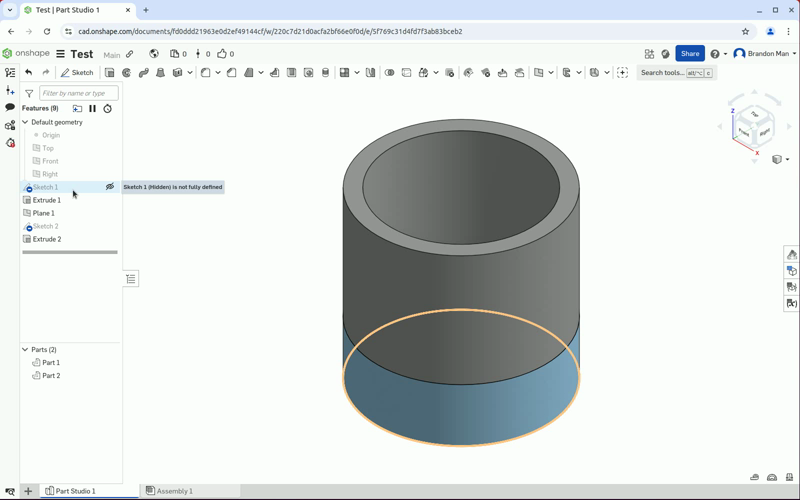
click(73, 189)